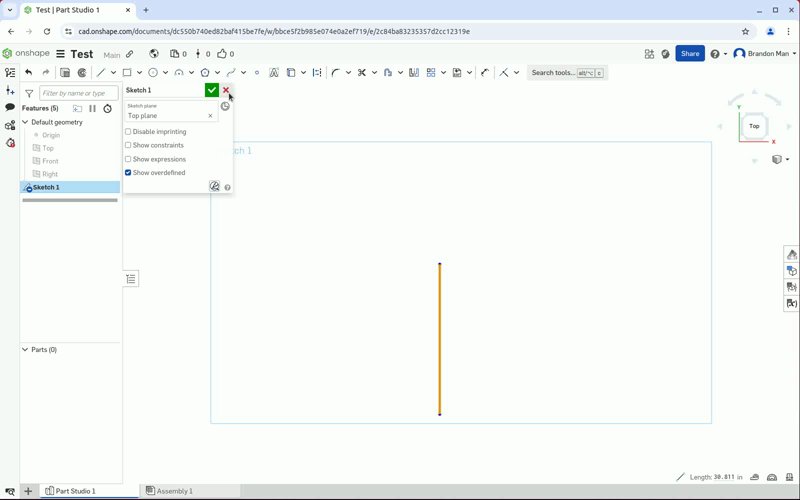
key(shift+h)
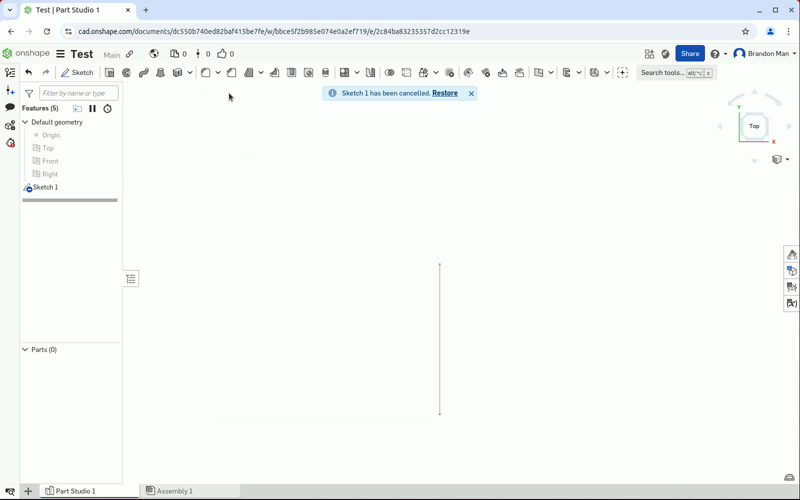
key(shift+s)
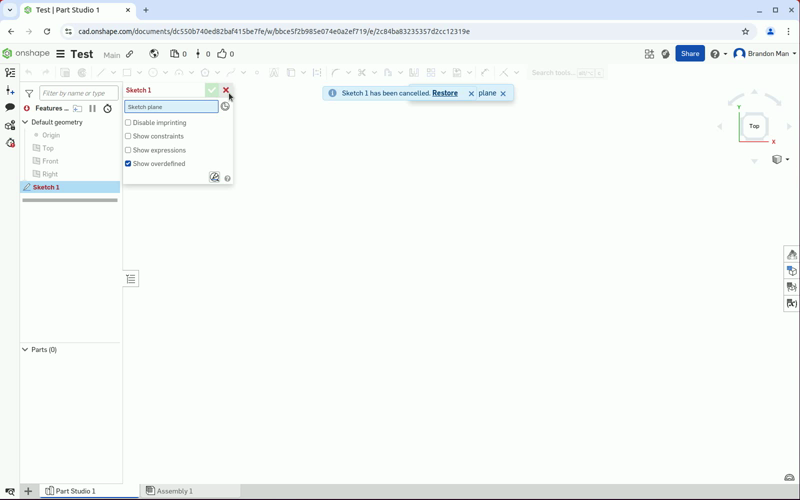
mouse_move(73, 150)
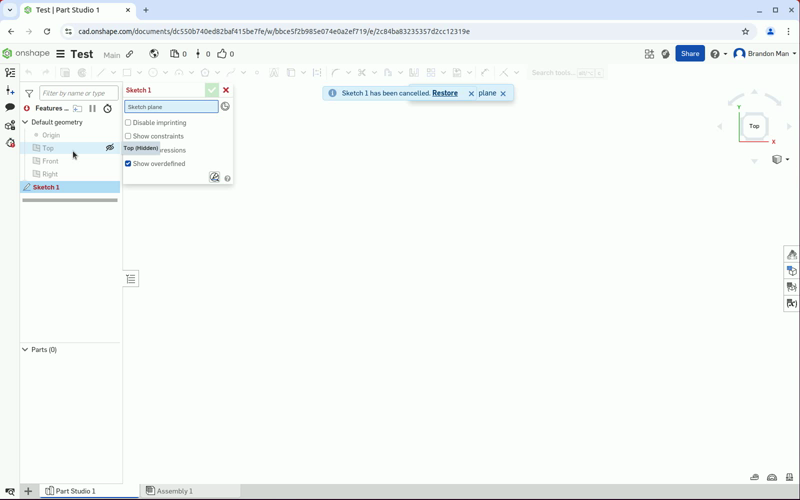
click(73, 150)
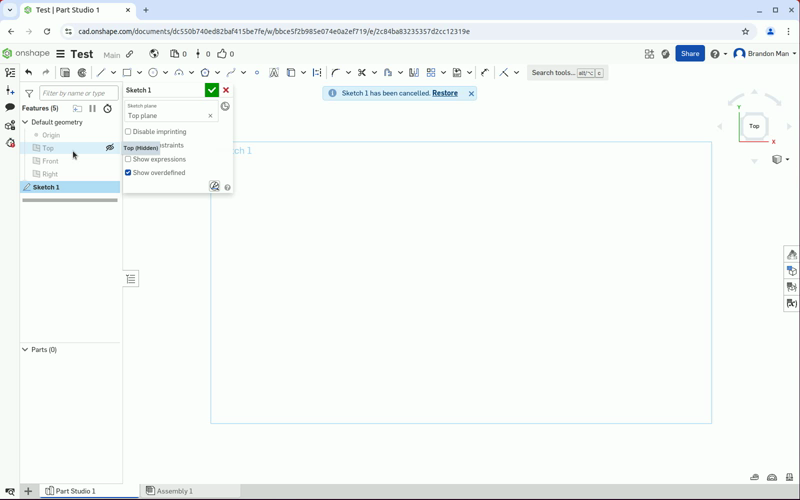
mouse_move(73, 352)
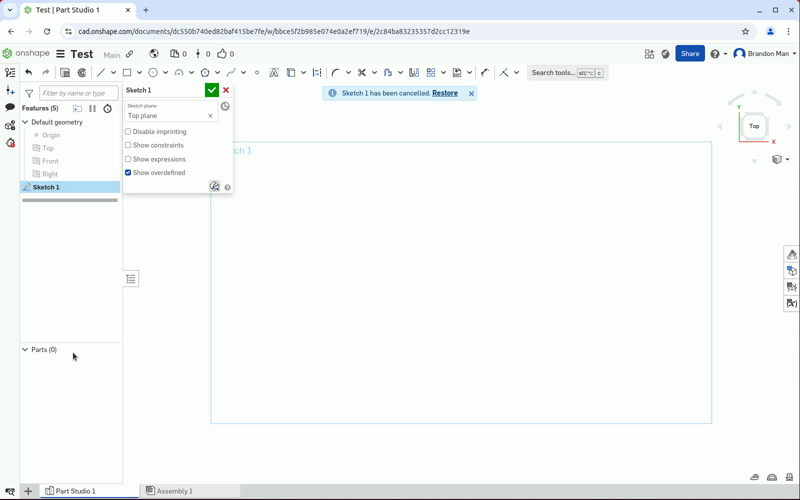
key(y)
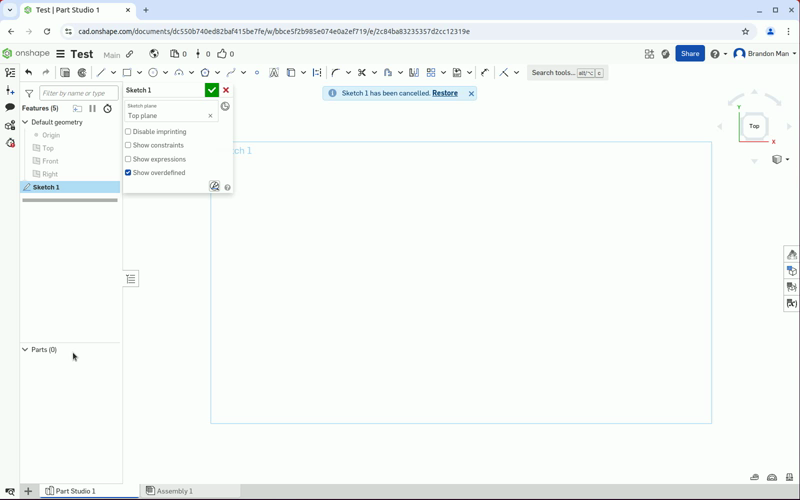
key(c)
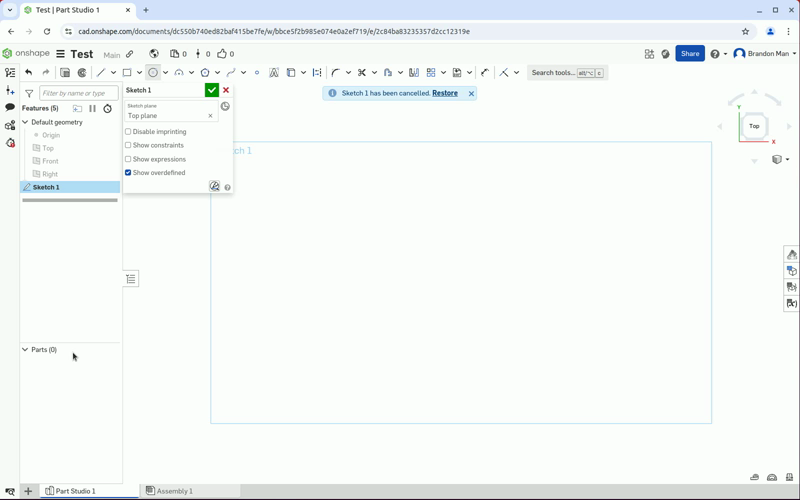
key_down(shift)
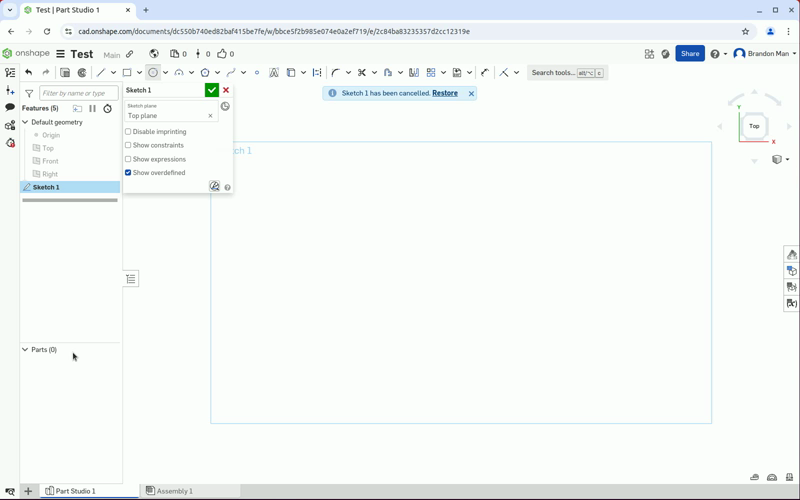
mouse_move(461, 282)
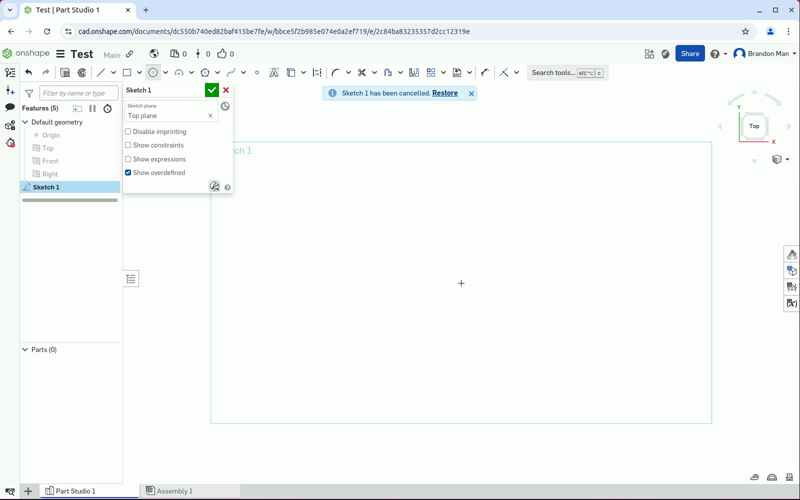
click(461, 282)
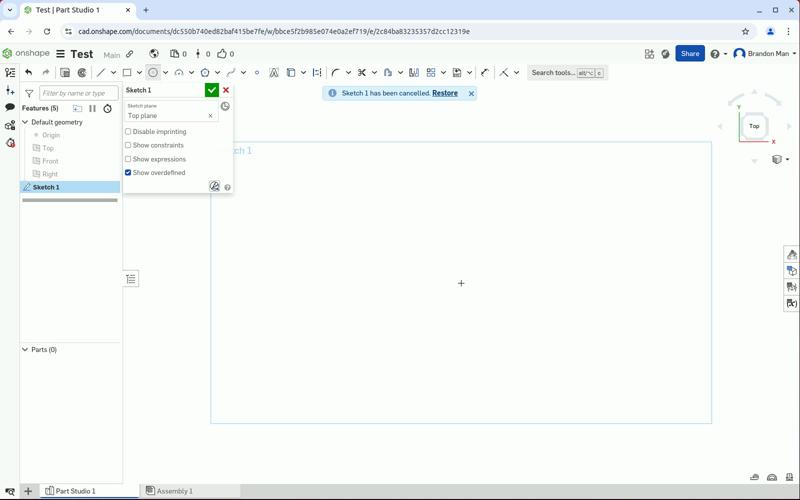
key_up(shift)
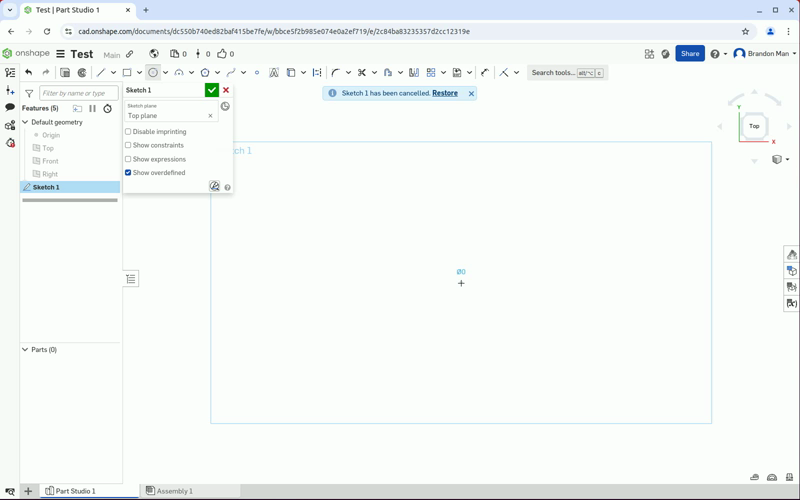
mouse_move(533, 282)
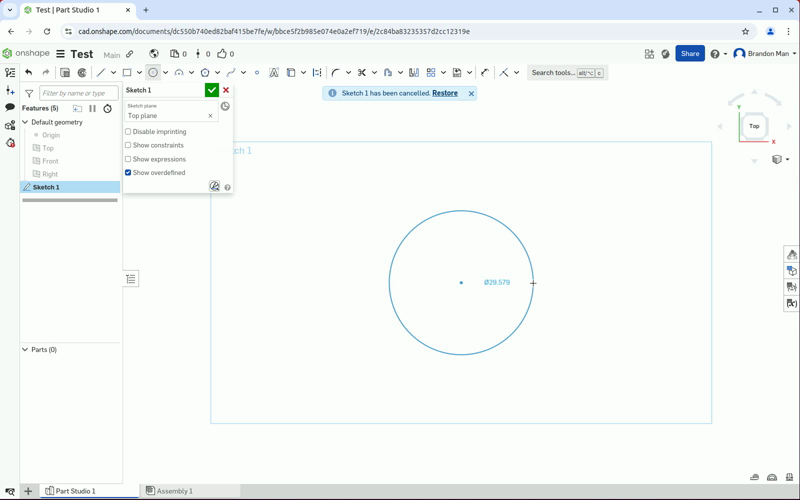
click(533, 282)
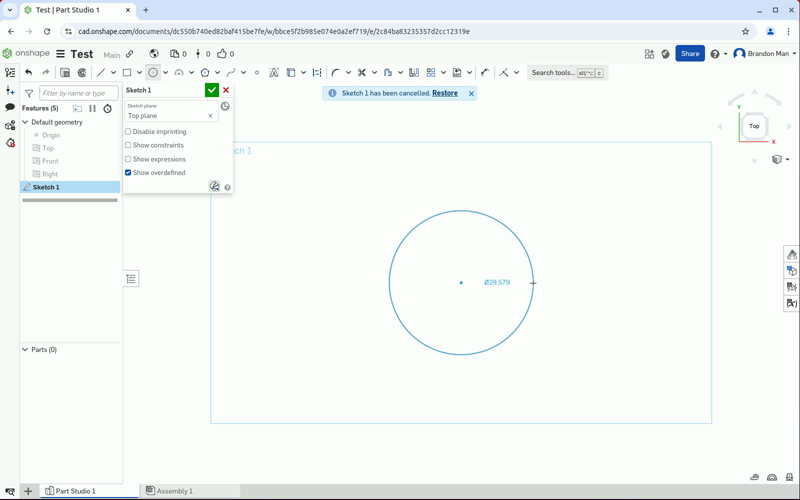
key(esc)
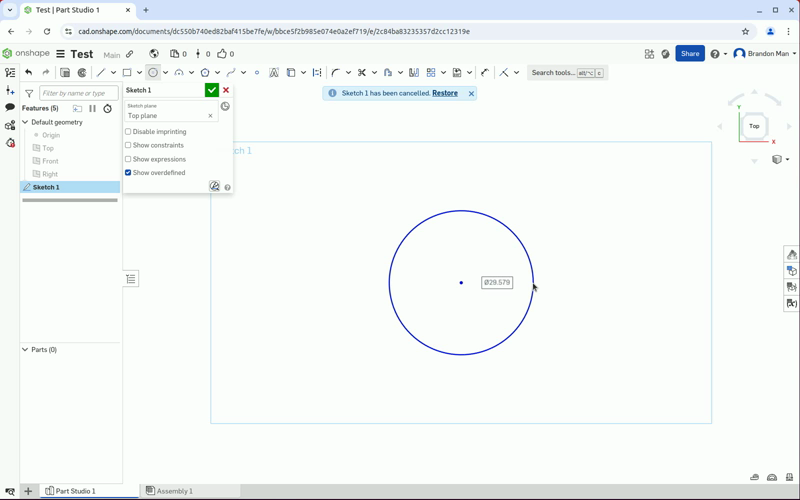
mouse_move(423, 301)
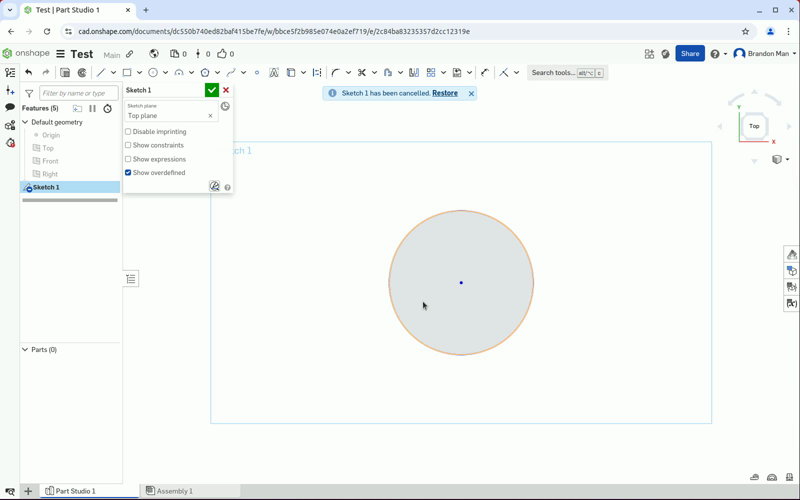
click(423, 301)
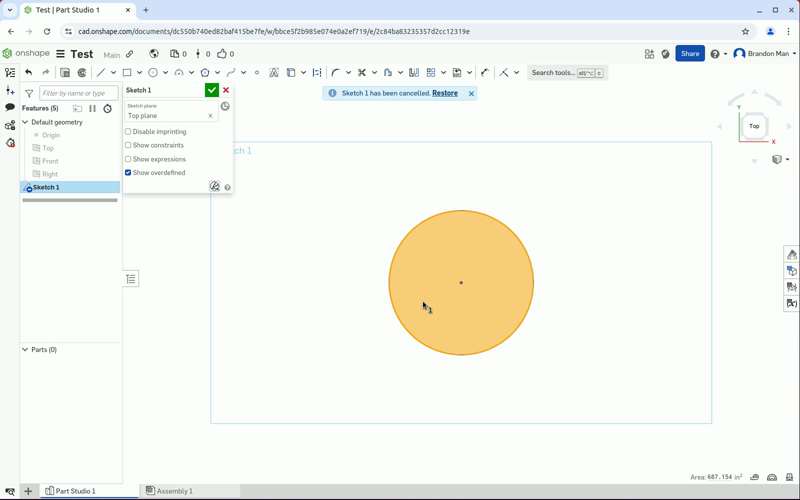
mouse_move(73, 352)
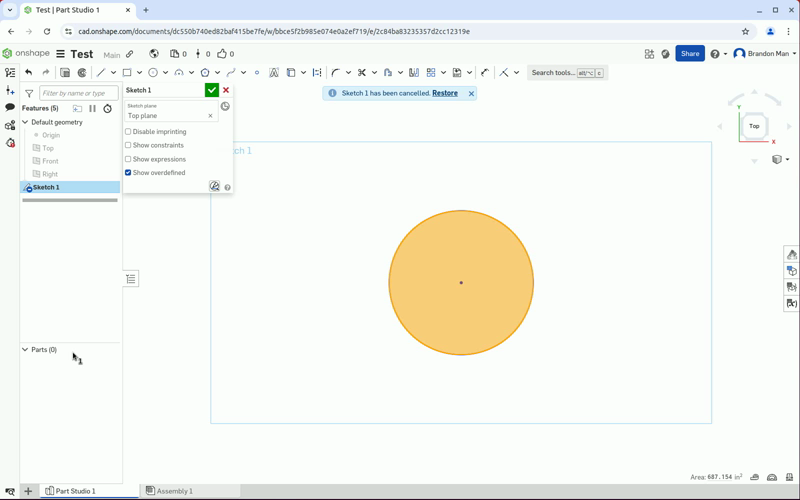
key(shift+y)
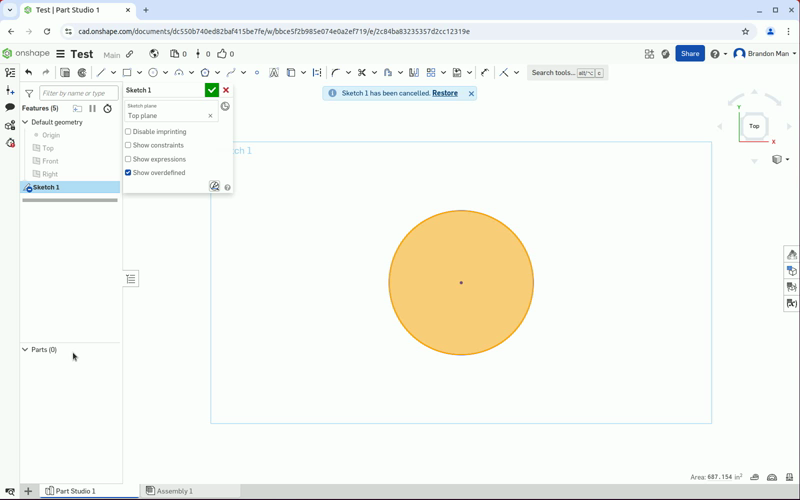
key(shift+e)
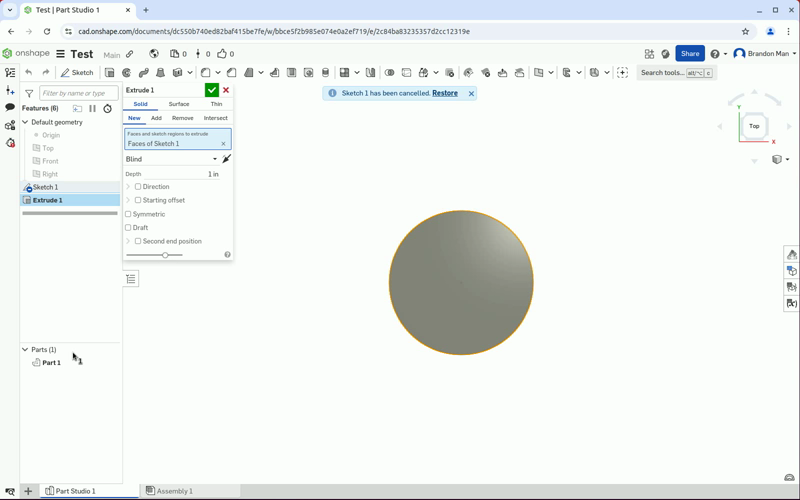
mouse_move(143, 106)
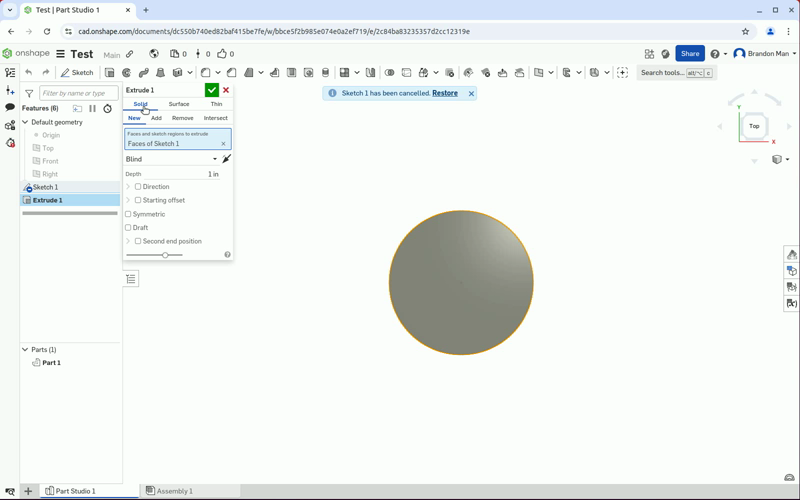
click(143, 106)
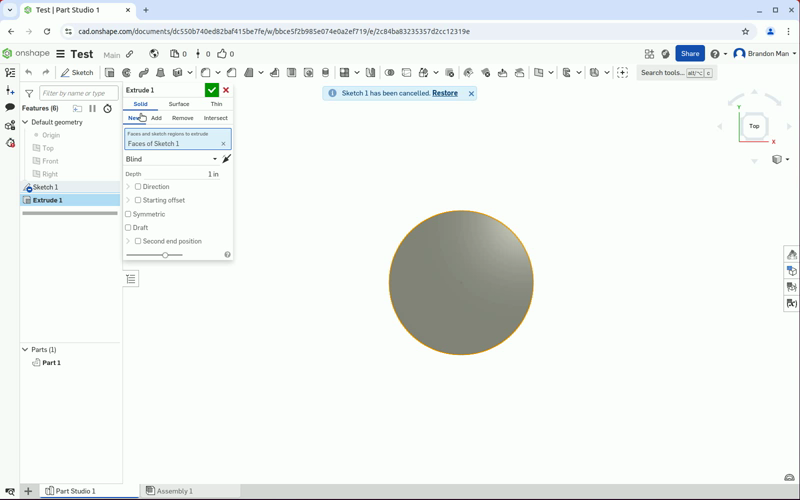
mouse_move(137, 120)
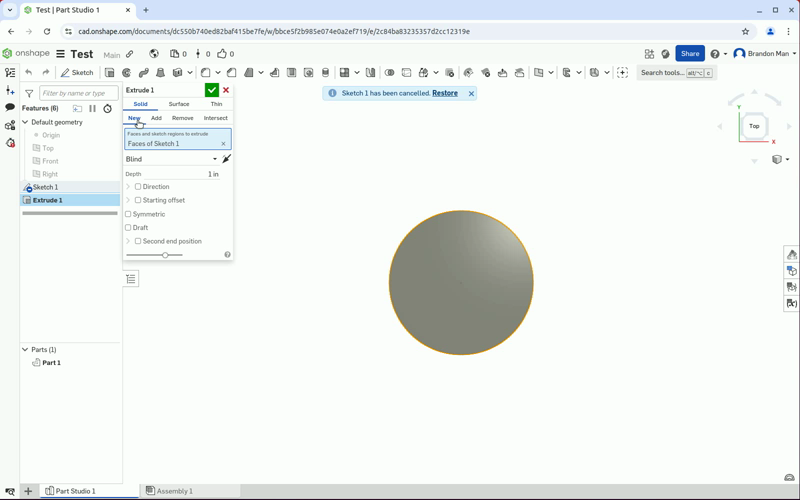
click(137, 120)
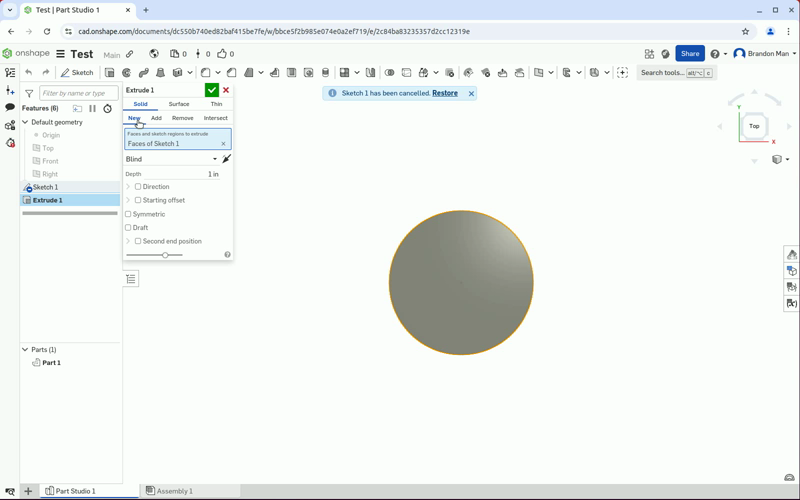
key(tab, 4)
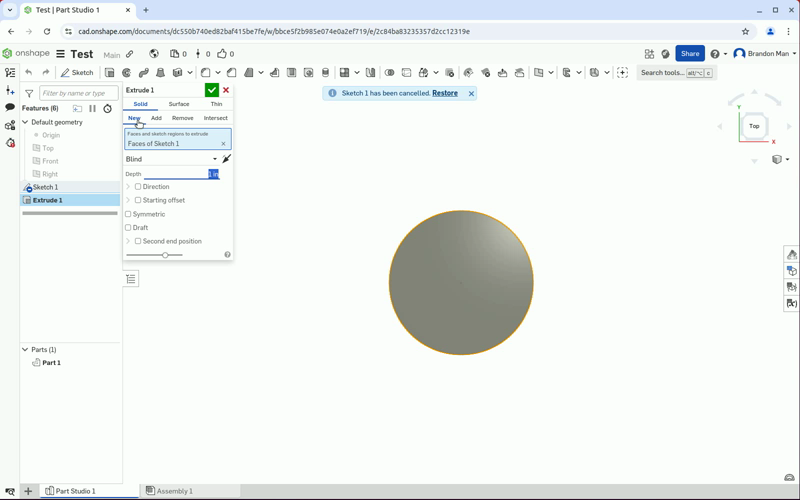
text(23.108)
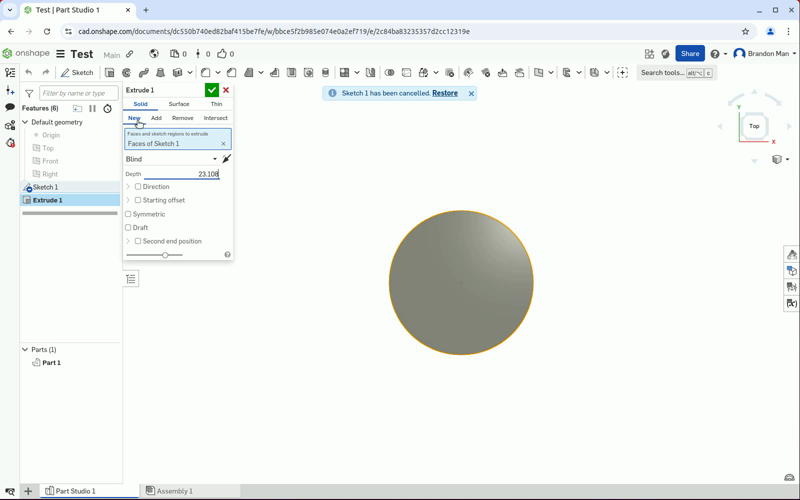
key(enter)
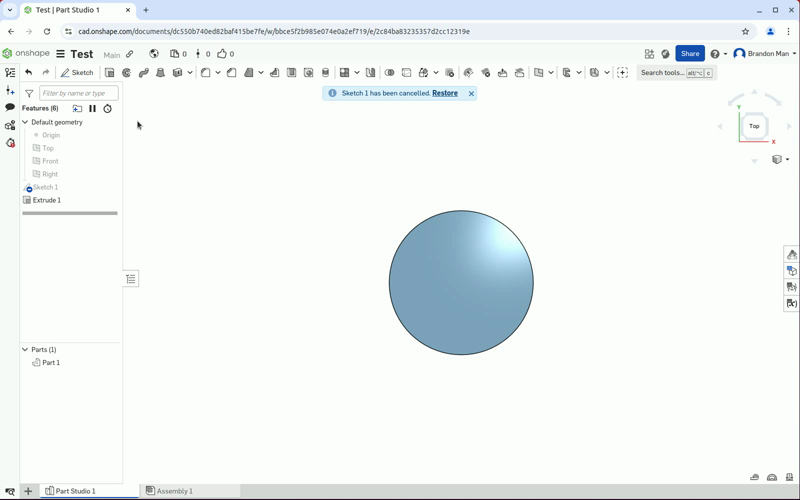
key(shift+h)
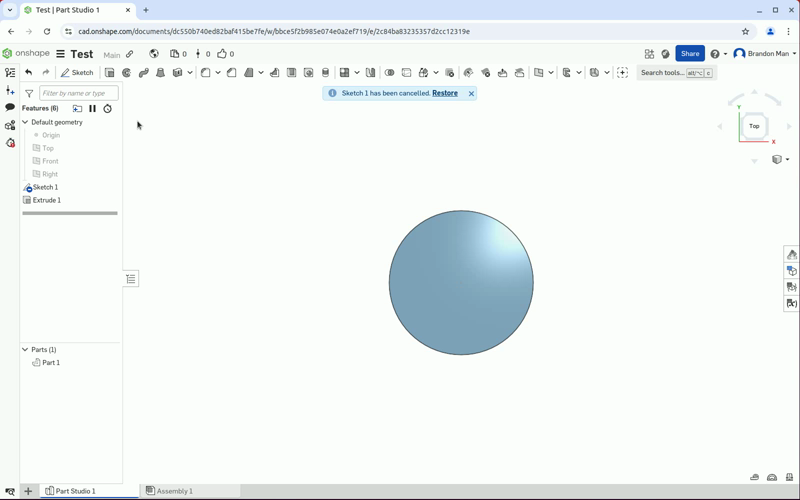
key(shift+h)
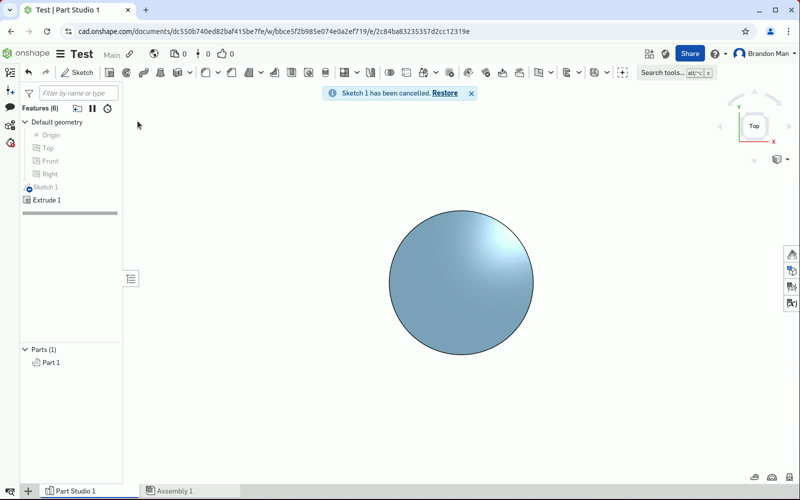
mouse_move(73, 189)
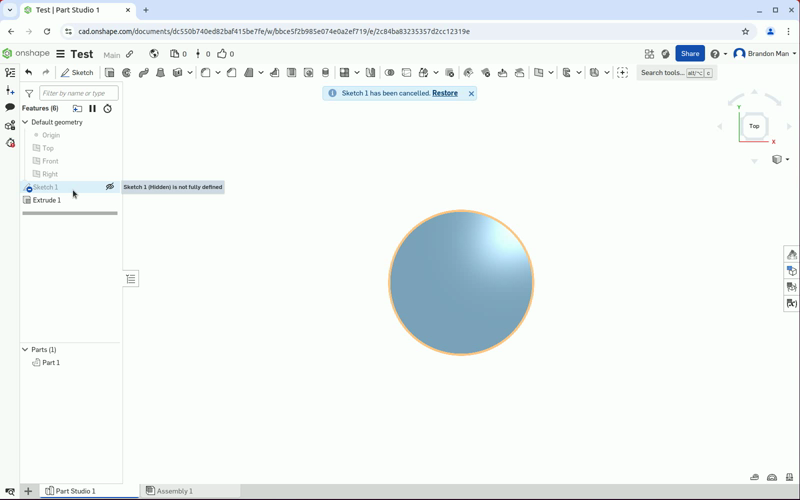
click(73, 189)
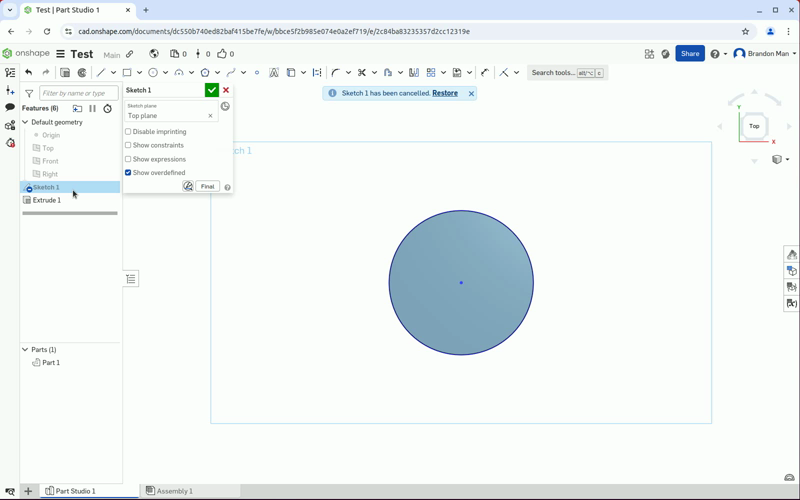
mouse_move(229, 92)
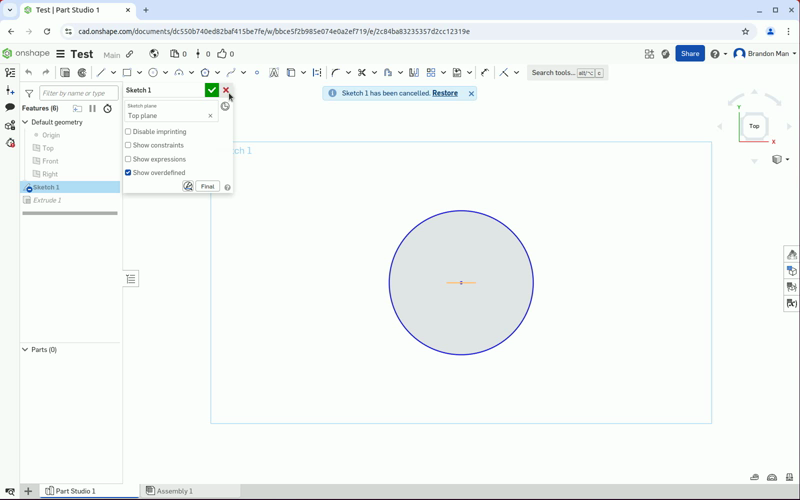
click(229, 92)
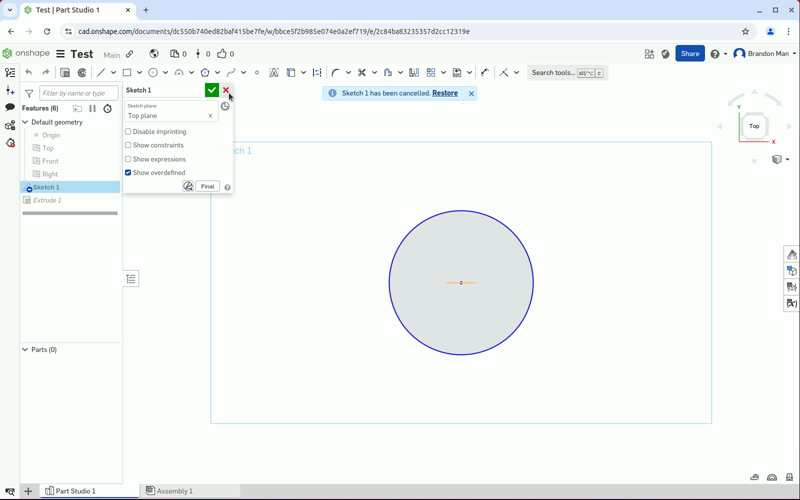
key(shift+s)
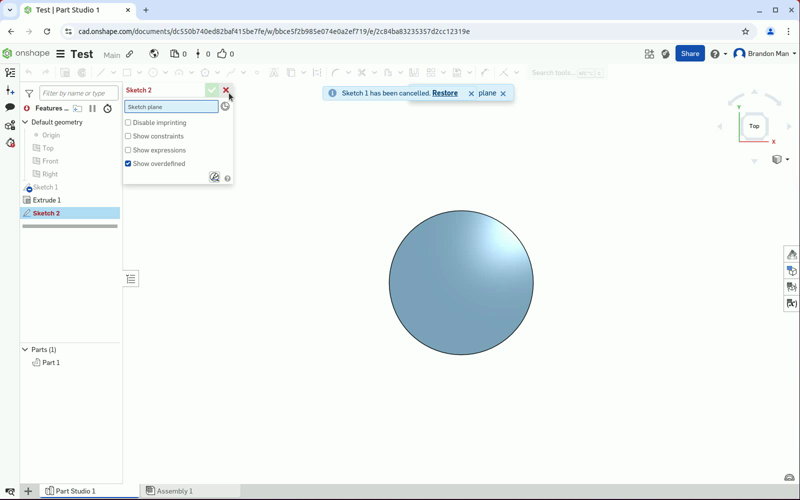
mouse_move(73, 150)
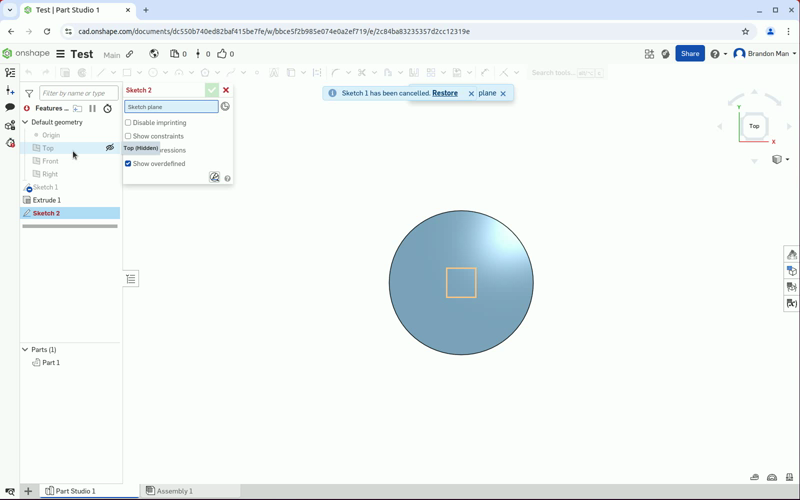
click(73, 150)
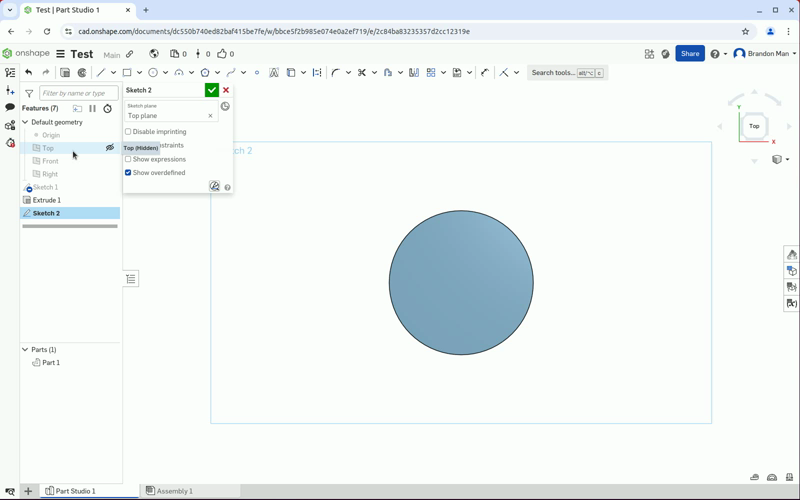
mouse_move(73, 352)
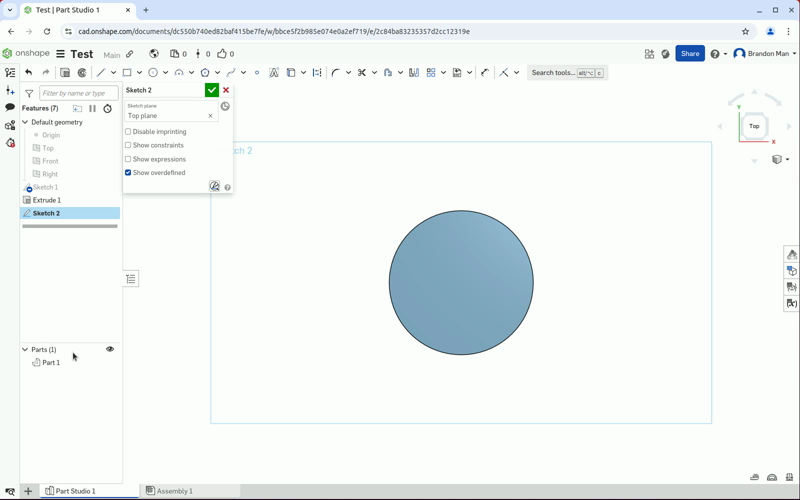
key(y)
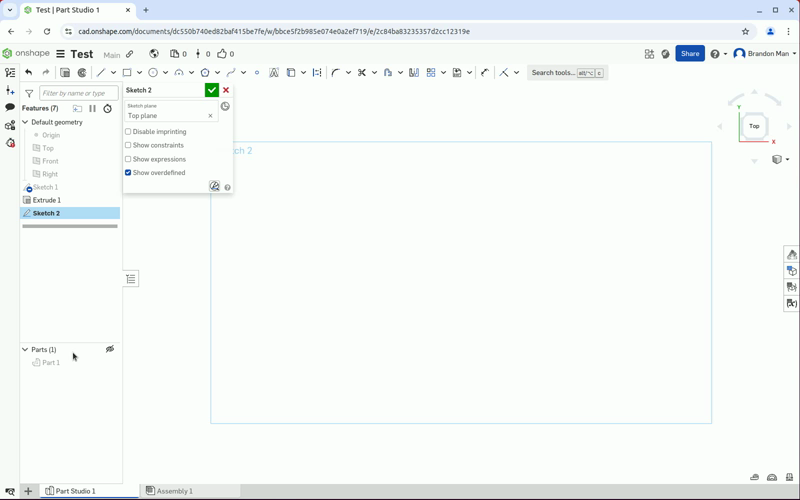
key(c)
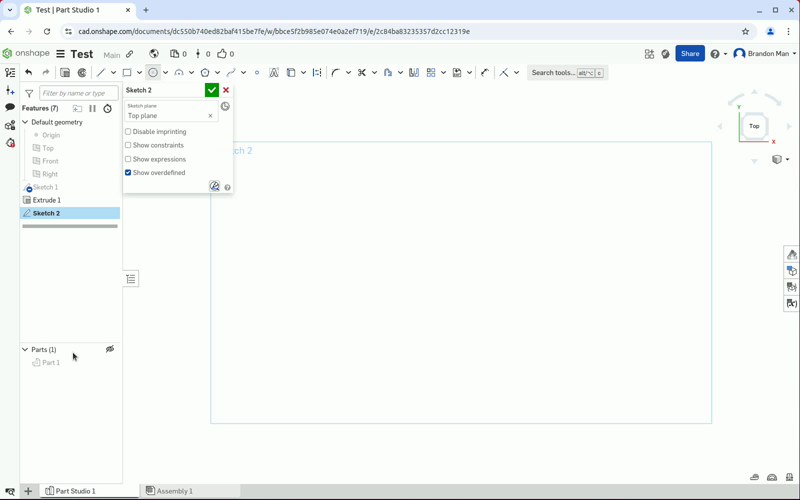
key_down(shift)
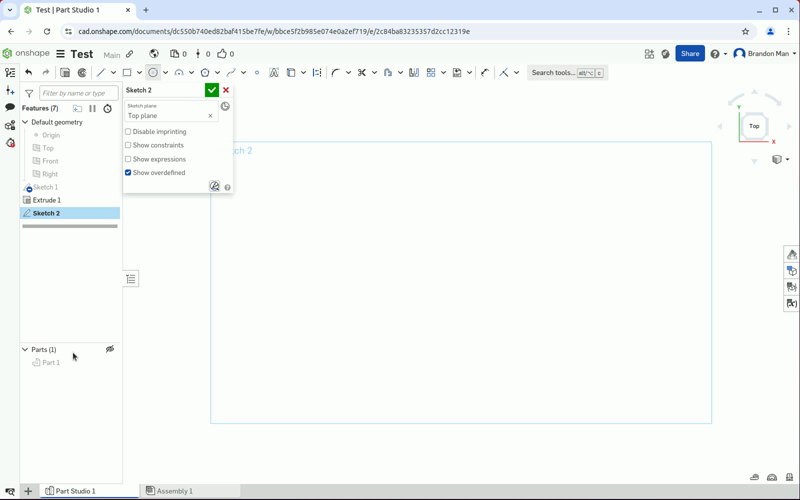
mouse_move(461, 282)
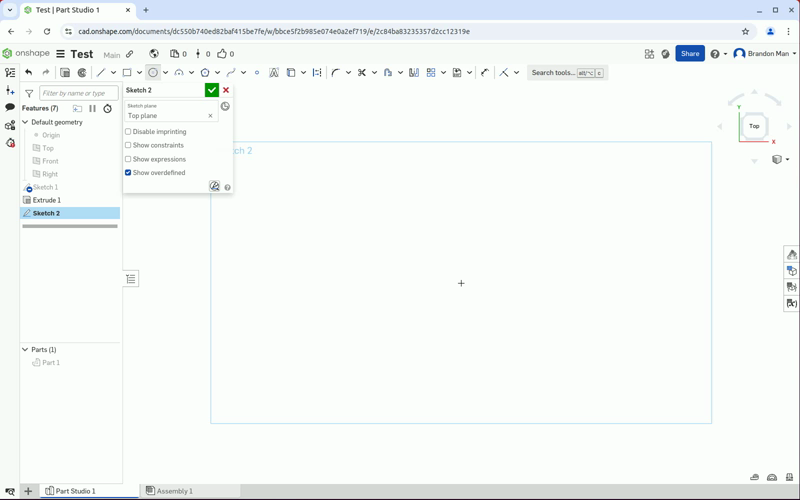
click(461, 282)
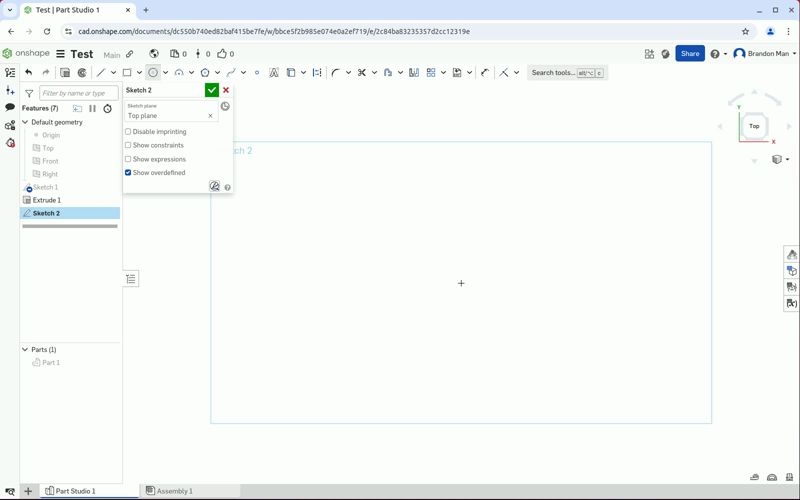
key_up(shift)
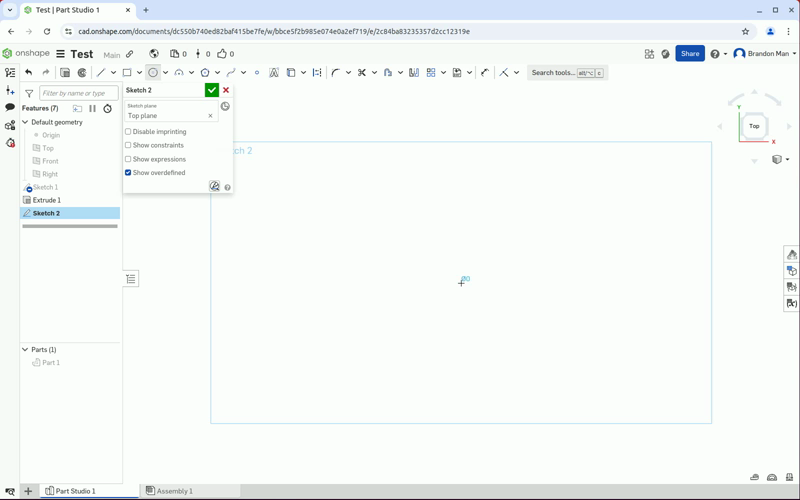
mouse_move(533, 282)
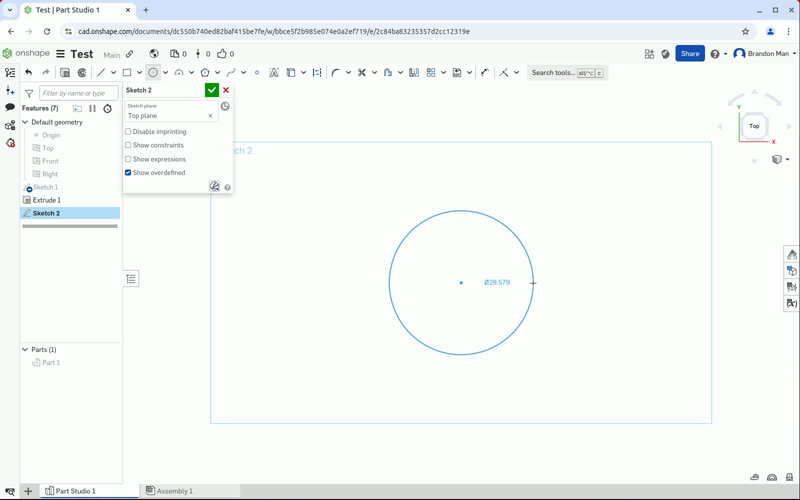
click(533, 282)
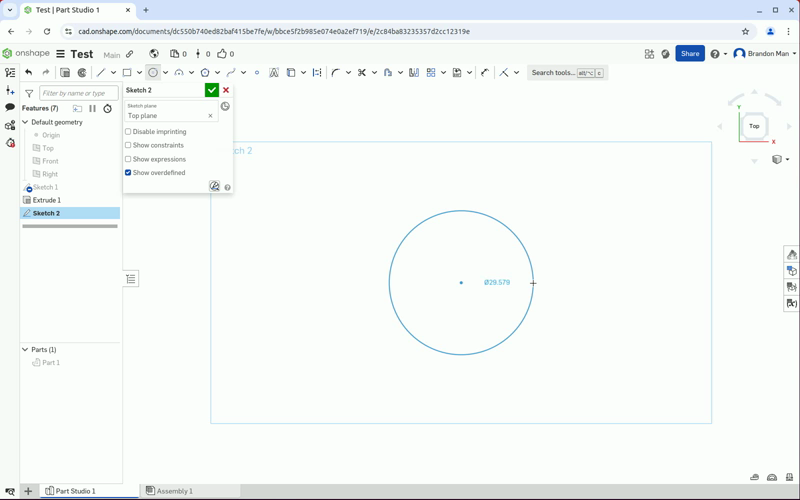
key(esc)
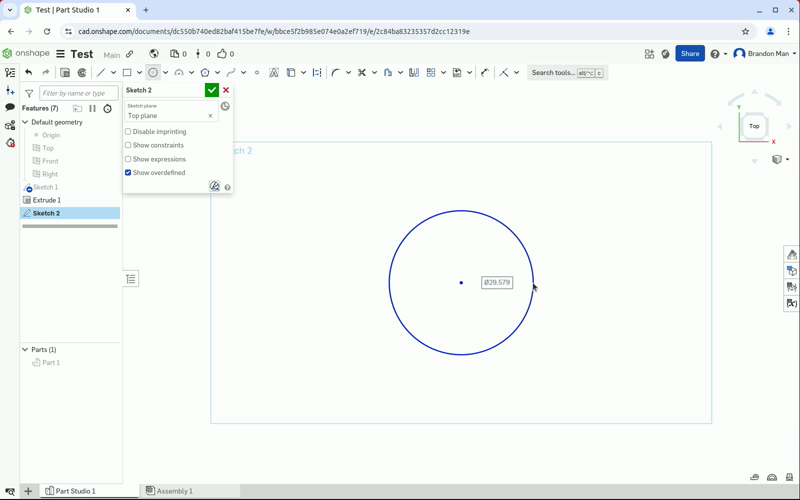
mouse_move(466, 279)
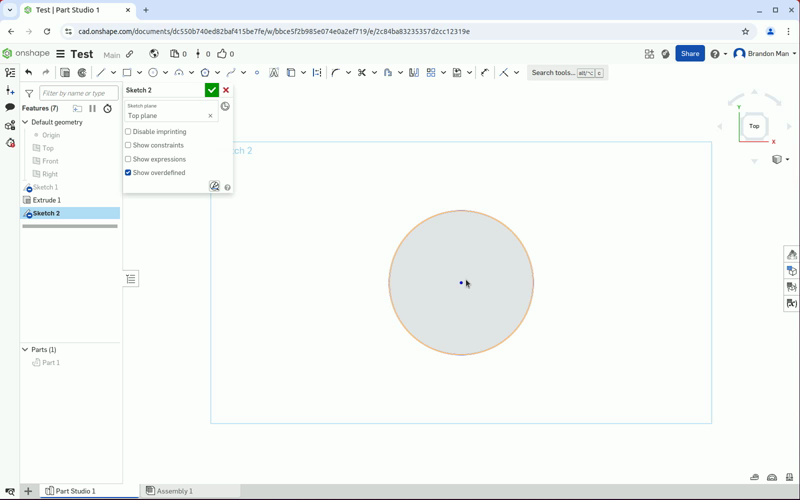
click(466, 279)
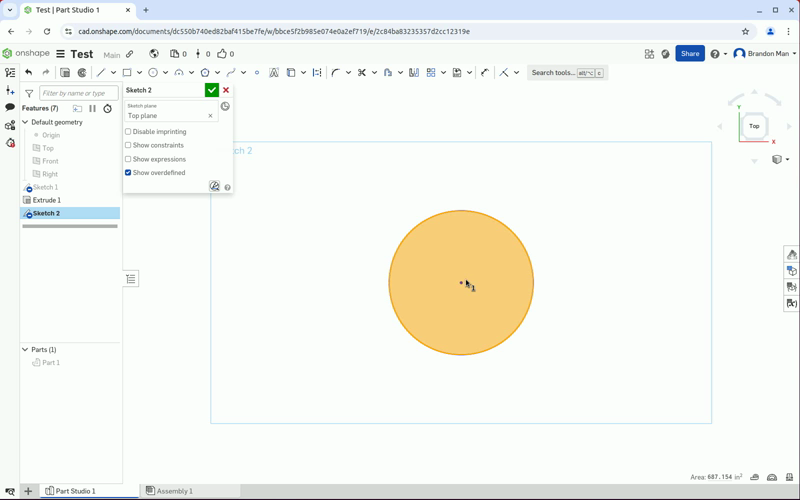
mouse_move(73, 352)
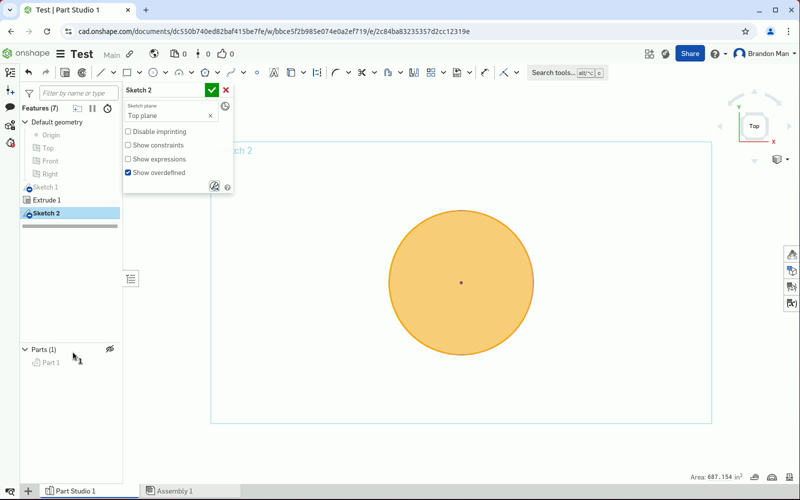
key(shift+y)
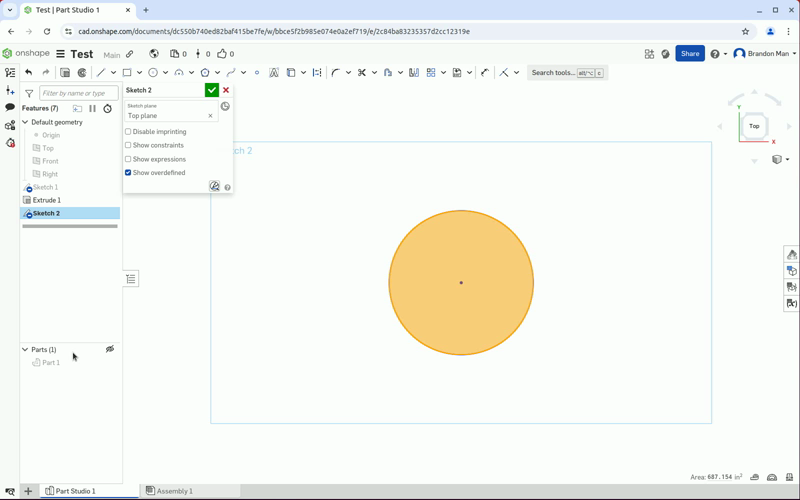
key(shift+e)
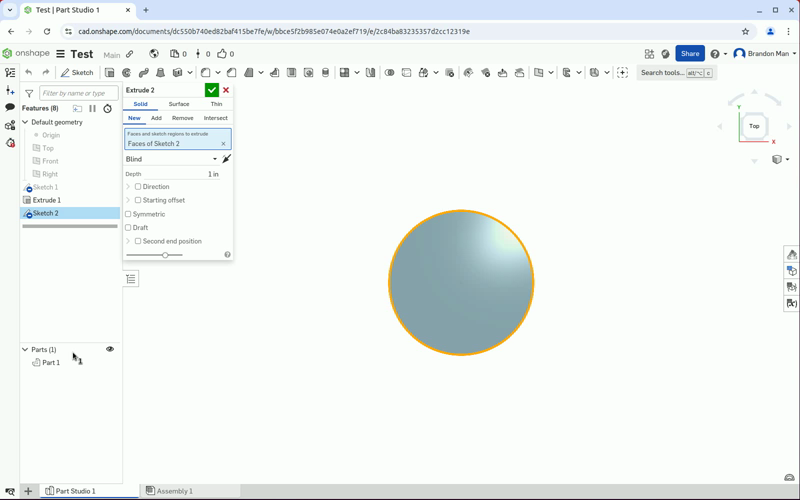
mouse_move(143, 106)
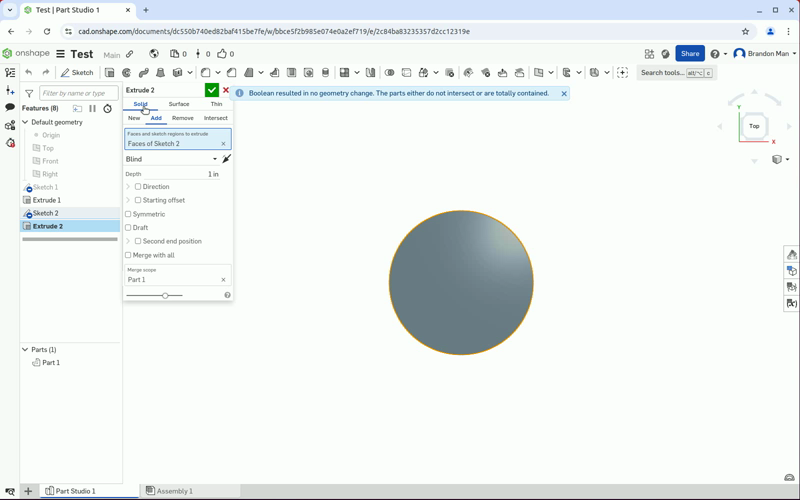
click(143, 106)
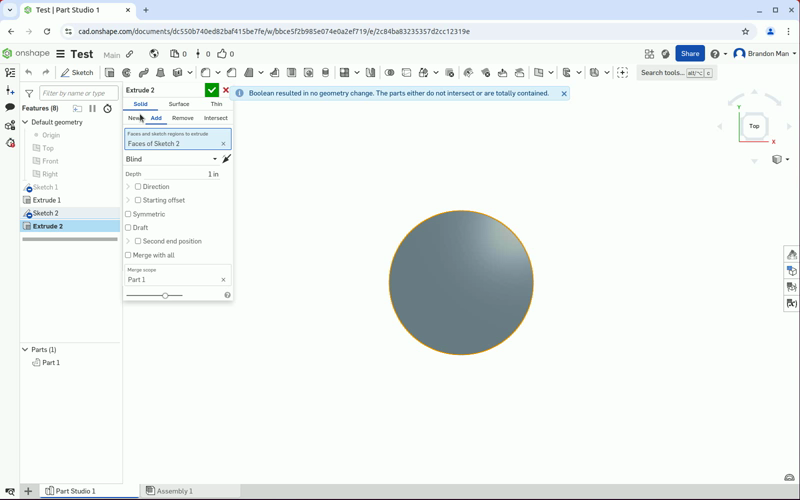
mouse_move(137, 120)
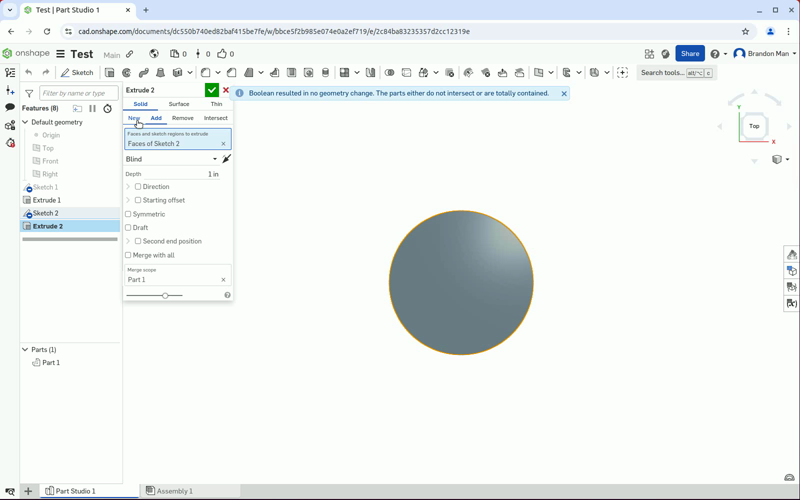
click(137, 120)
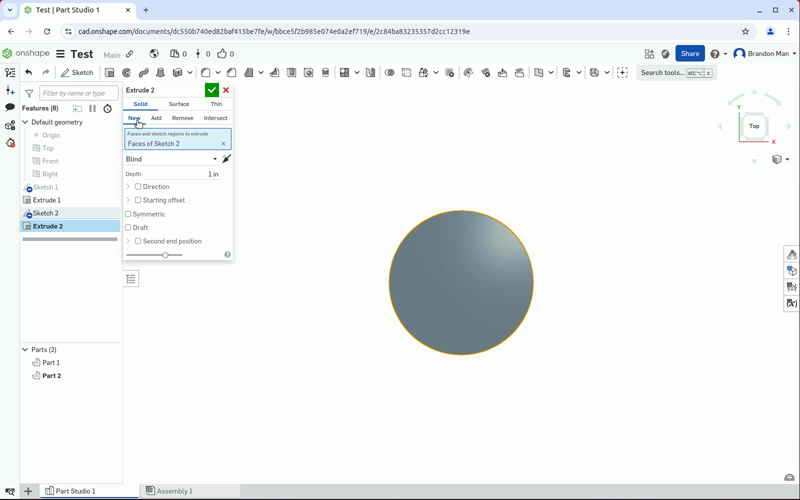
key(tab, 4)
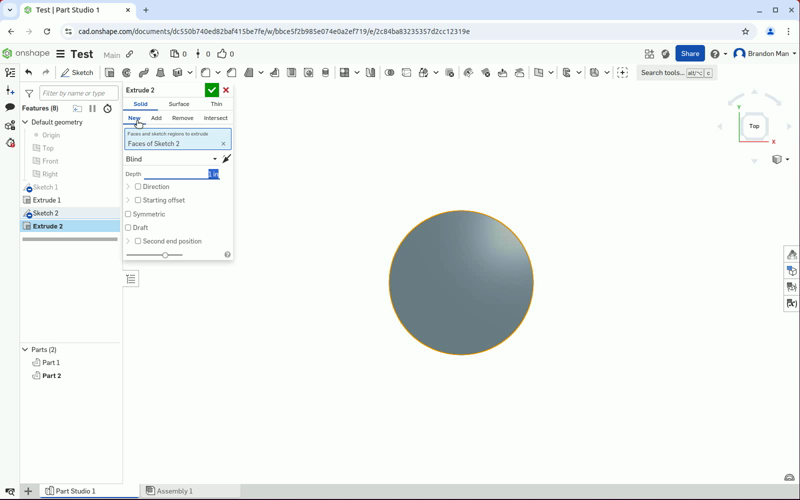
text(23.108)
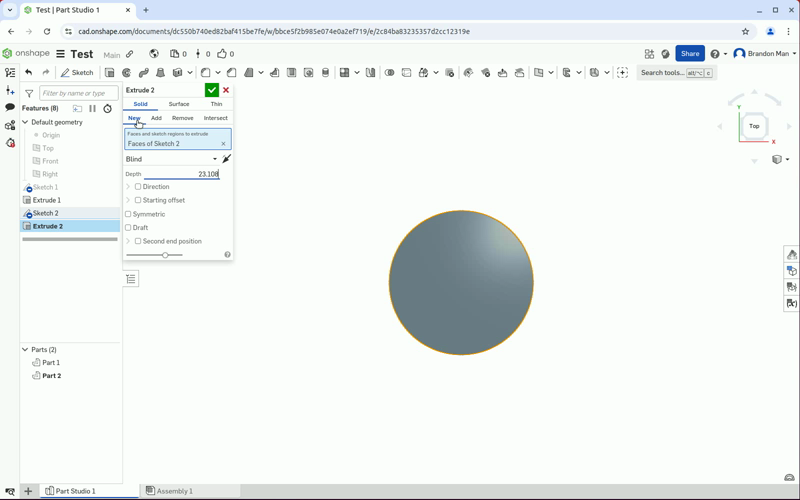
key(enter)
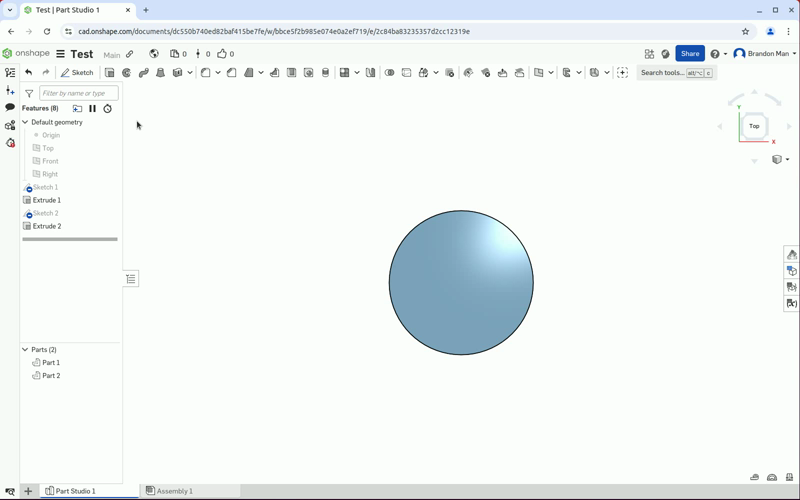
key(shift+h)
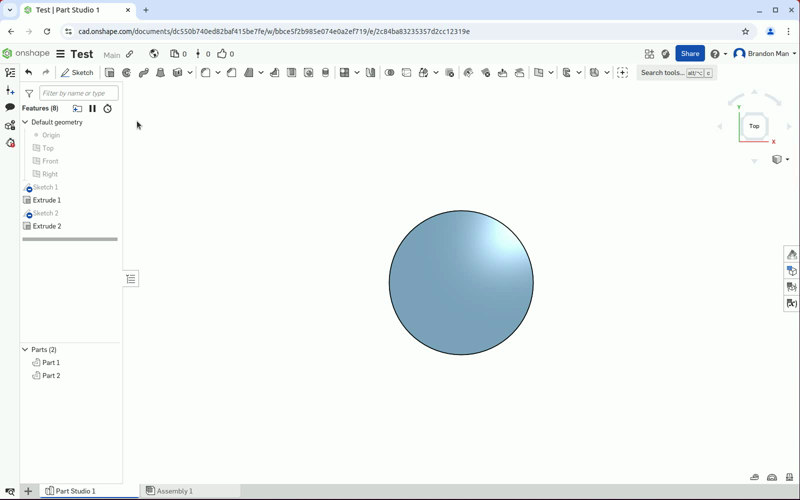
key(shift+h)
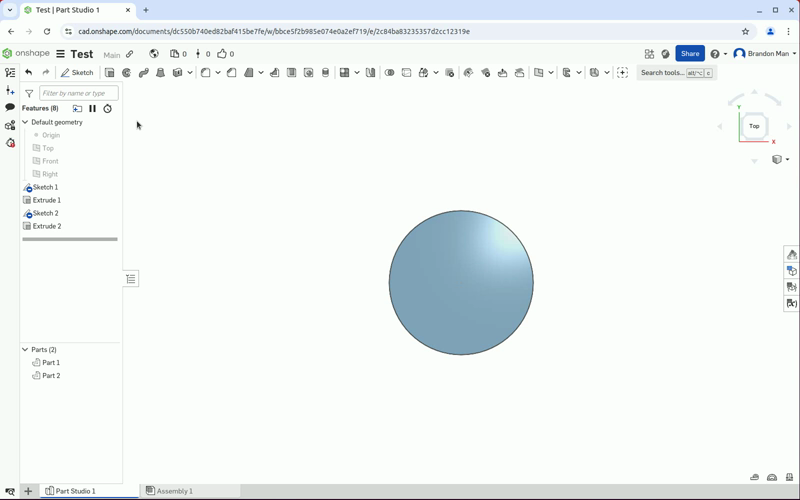
key(shift+7)
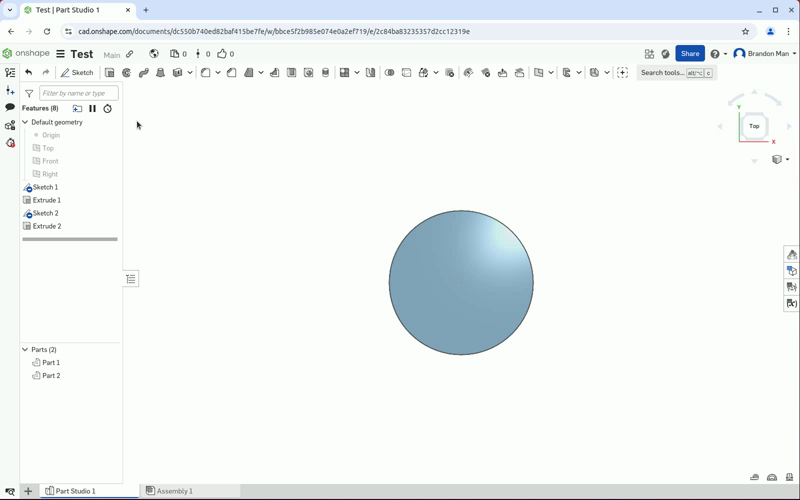
key(up, 3)
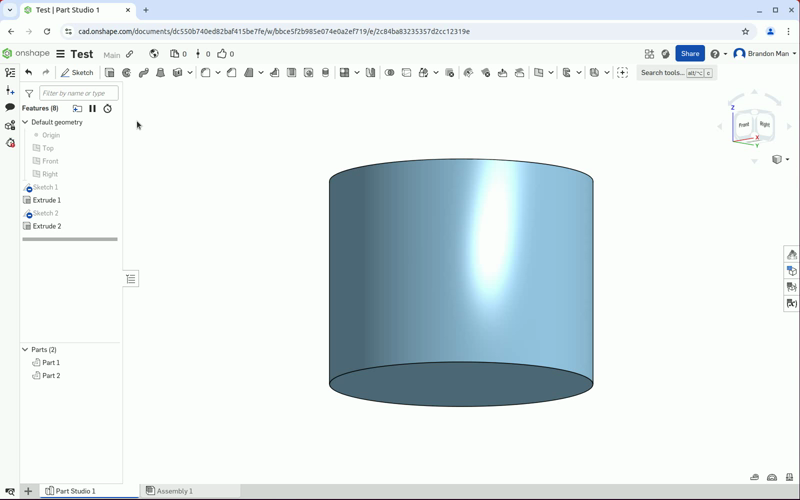
key(left, 3)
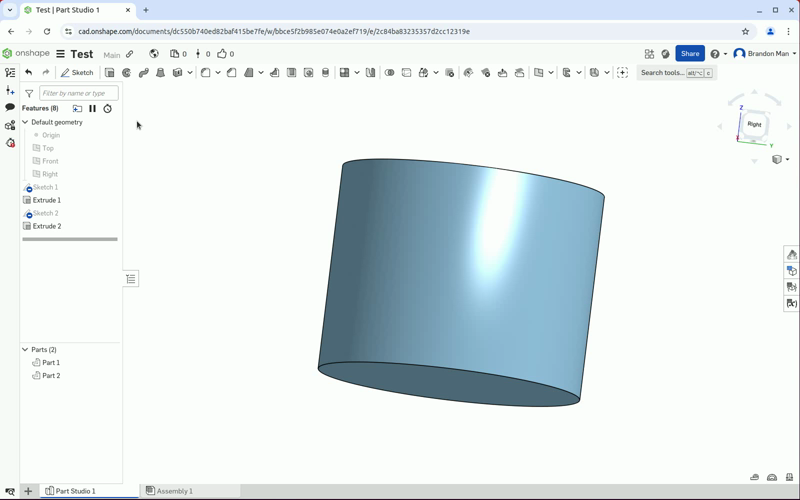
key(right, 3)
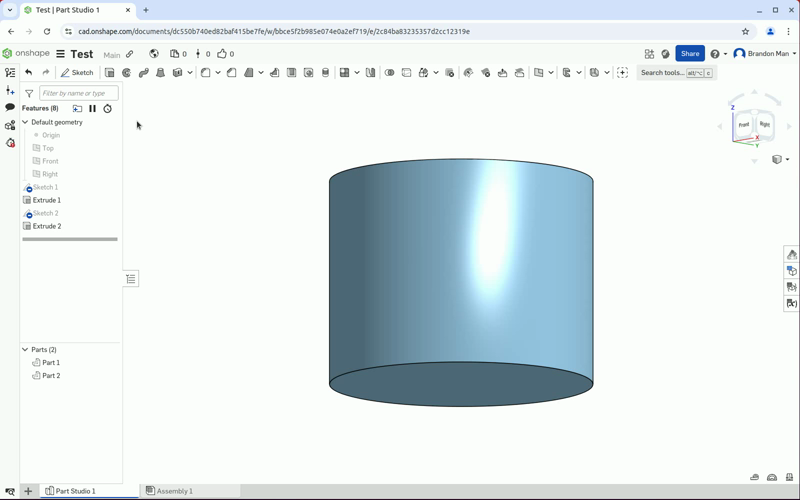
key(down, 3)
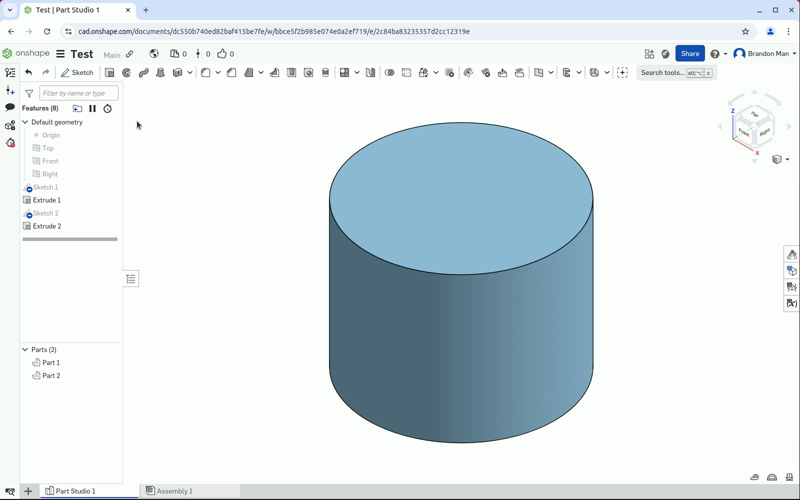
mouse_move(73, 189)
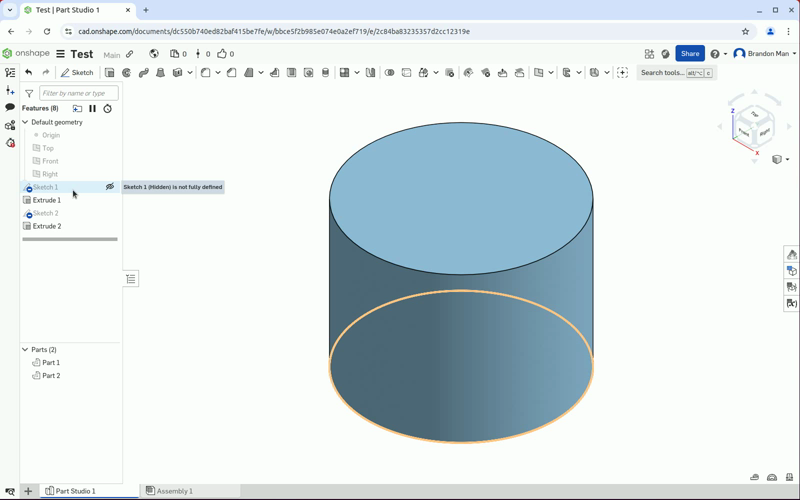
click(73, 189)